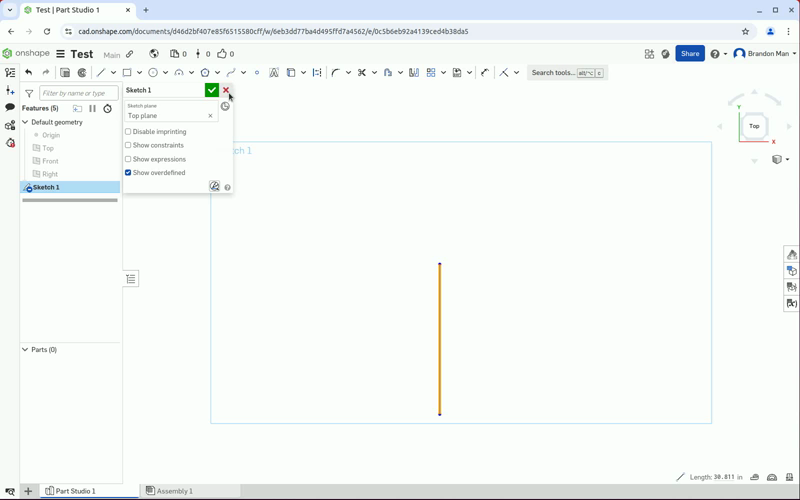
key(shift+h)
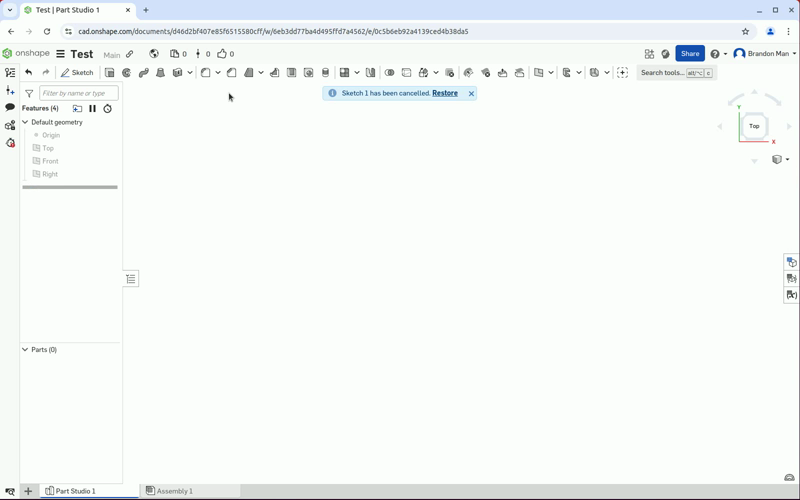
mouse_move(73, 352)
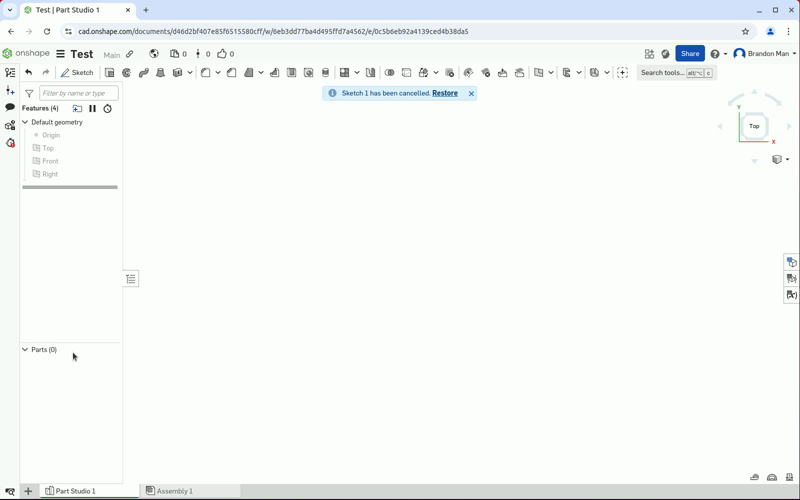
key(y)
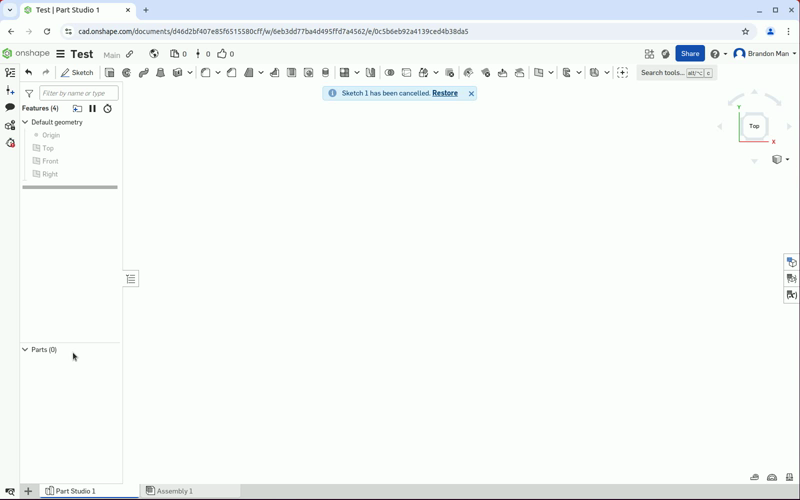
key(shift+p)
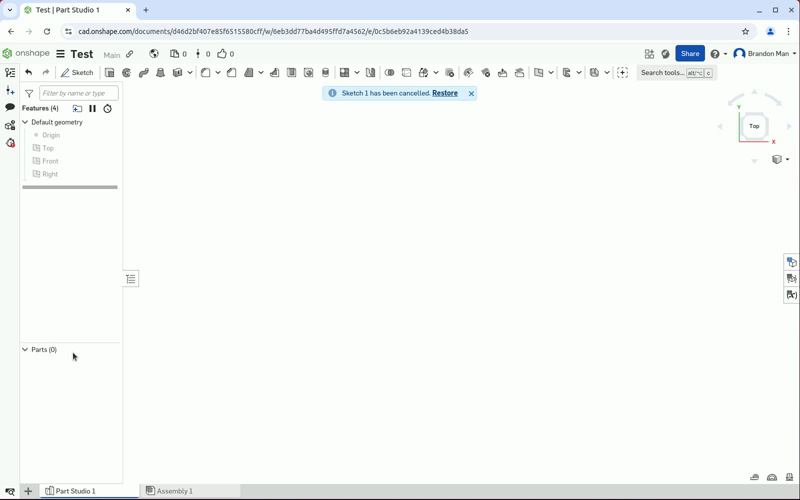
key(space)
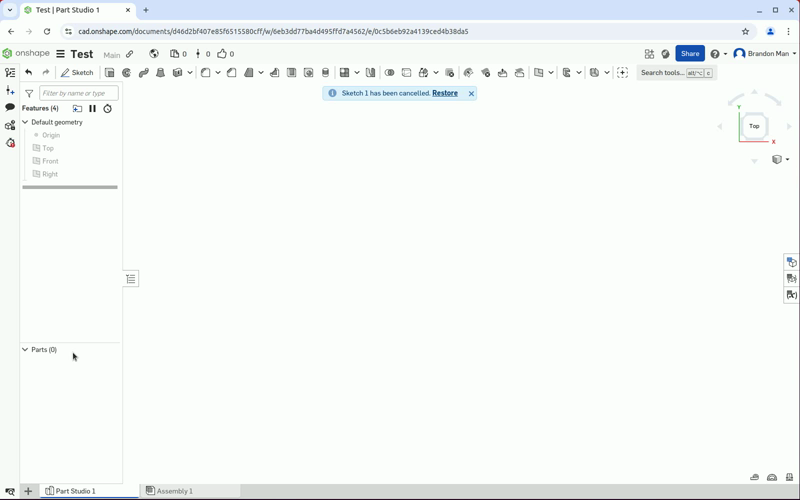
key_down(shift)
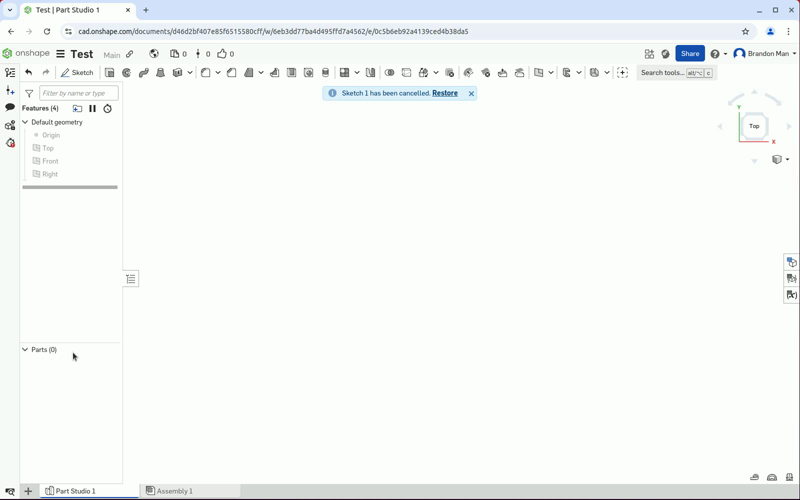
key(up)
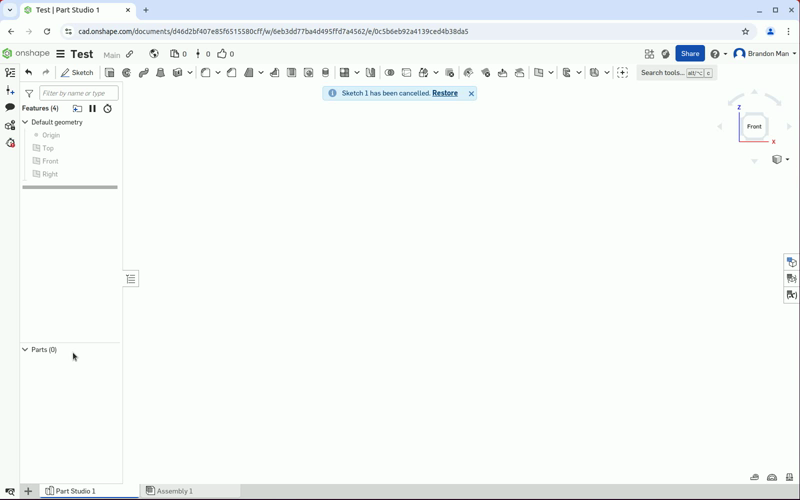
key_up(shift)
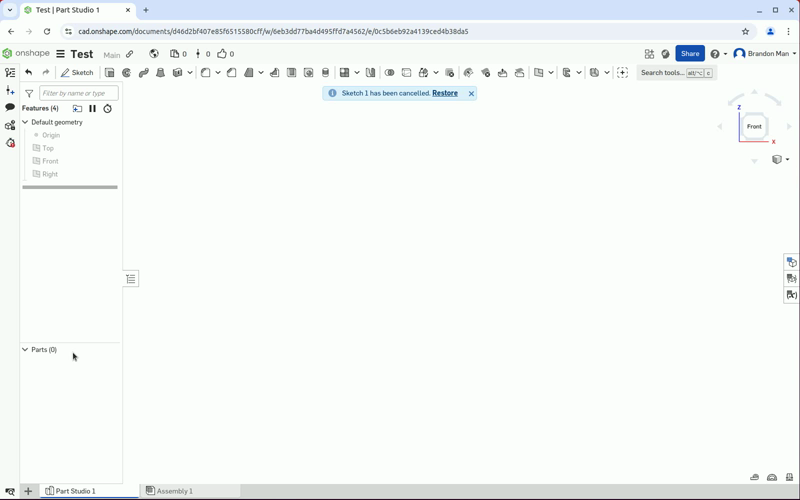
mouse_move(73, 352)
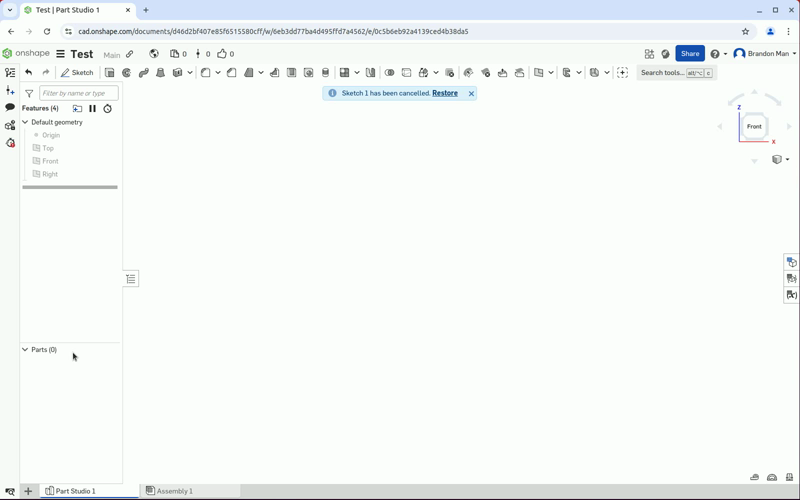
key(shift+y)
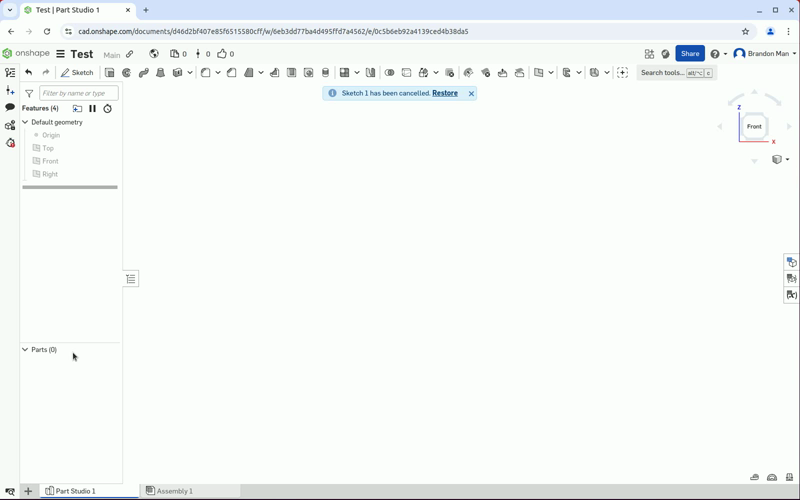
key(shift+s)
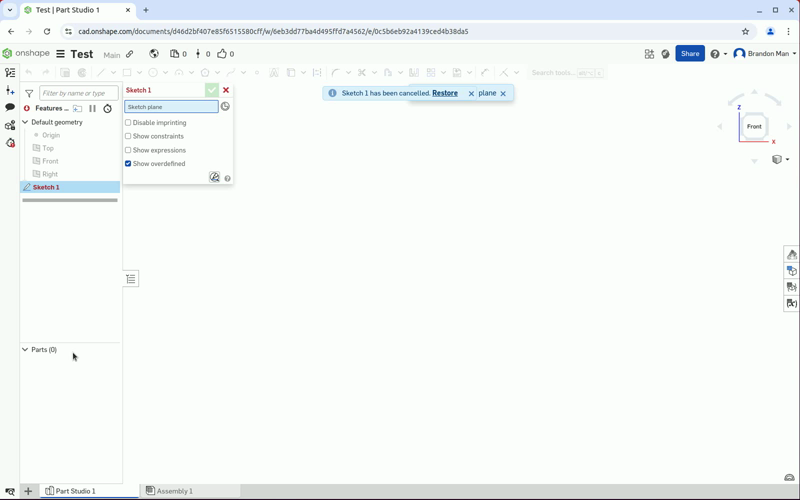
mouse_move(73, 163)
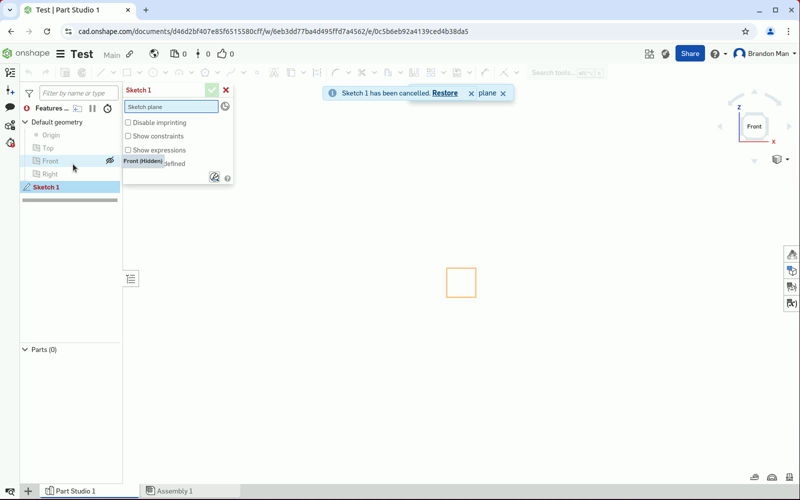
click(73, 163)
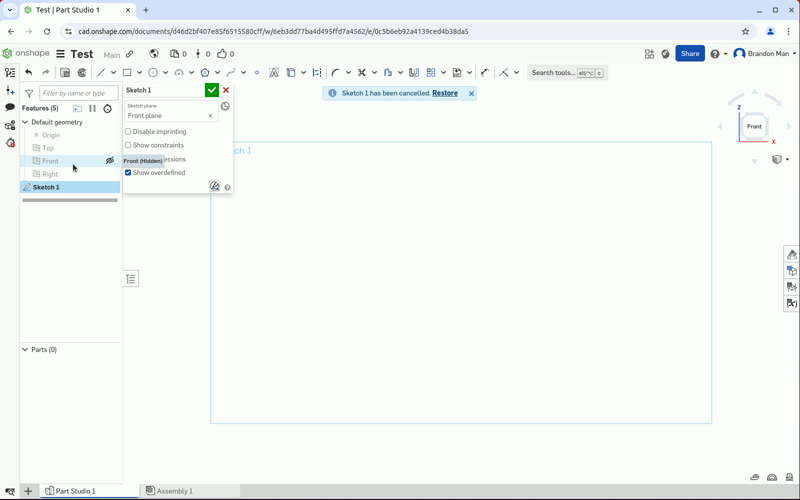
mouse_move(73, 352)
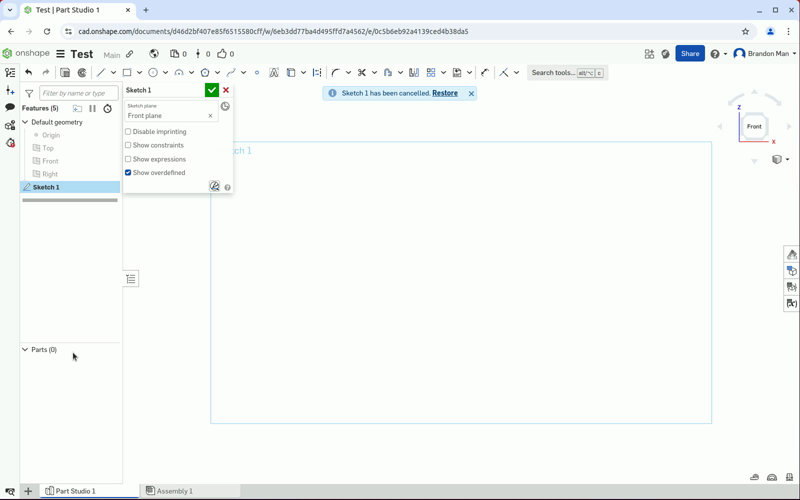
key(y)
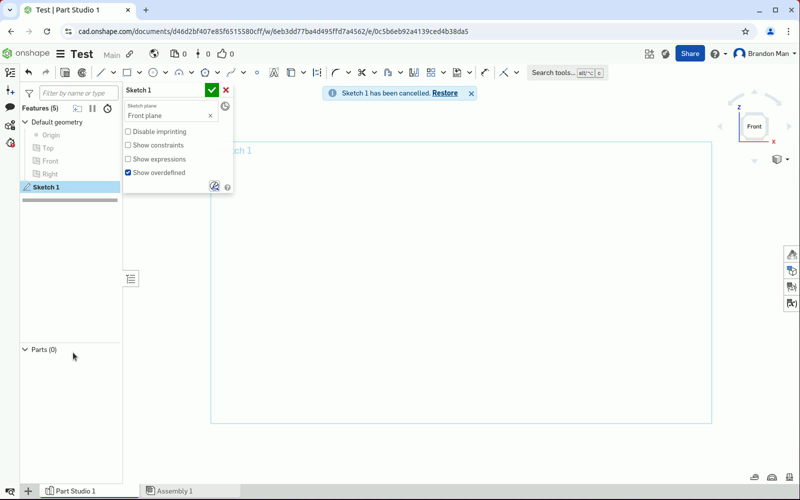
key(c)
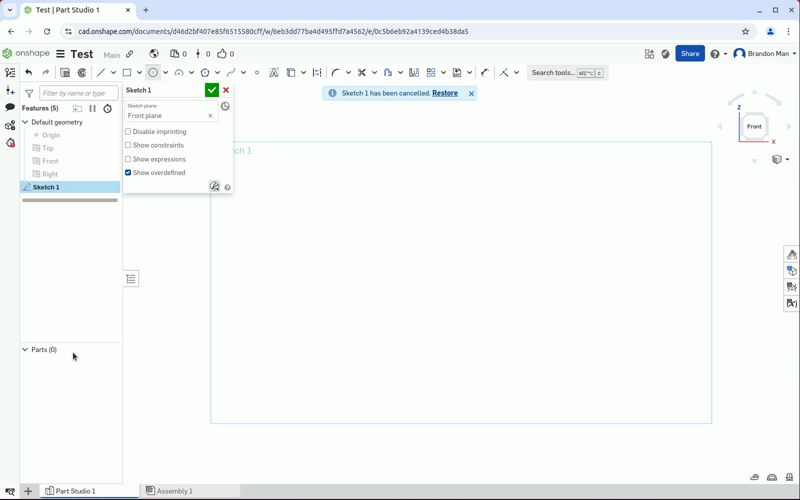
key_down(shift)
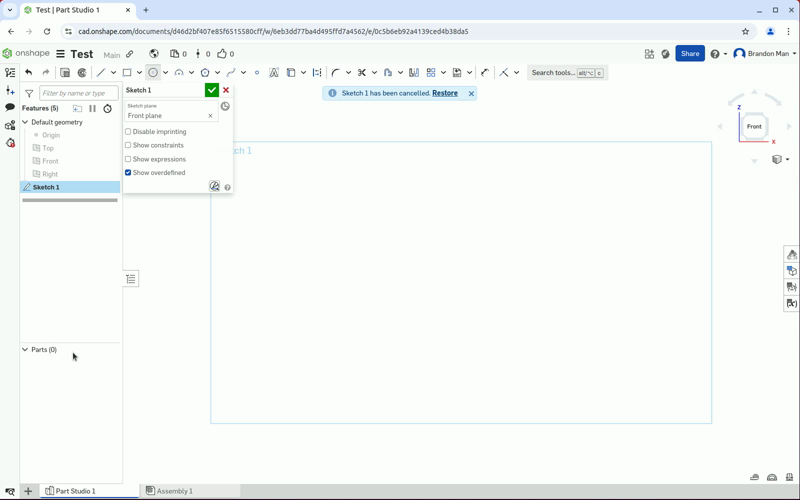
mouse_move(461, 282)
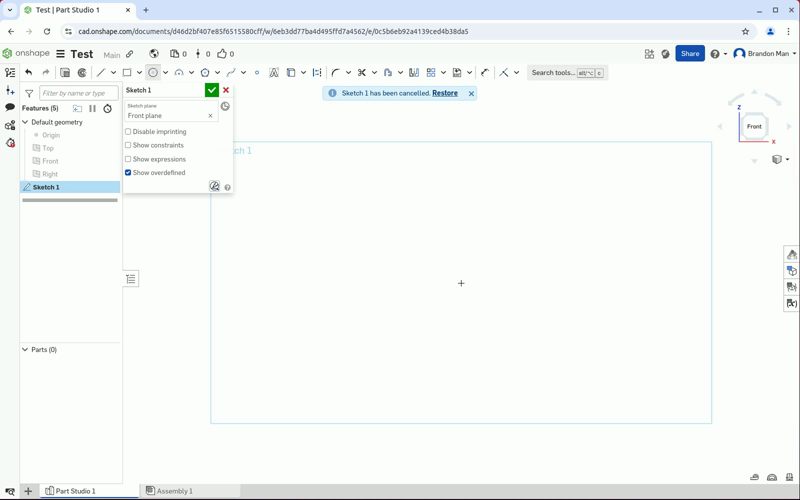
click(461, 282)
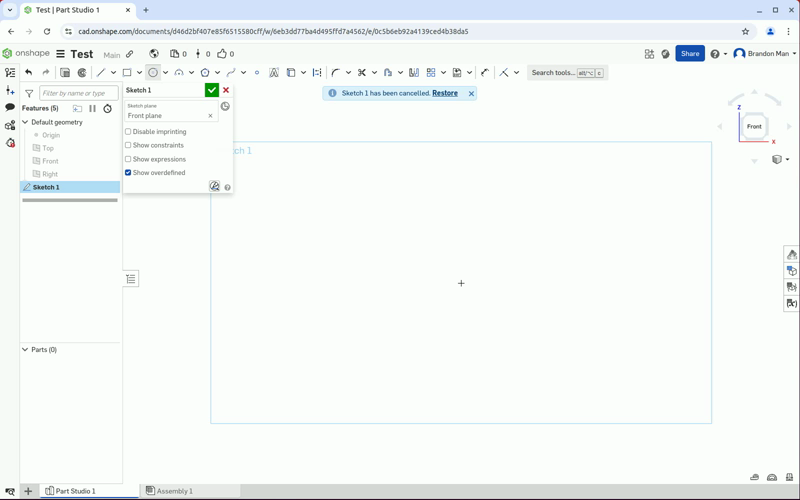
key_up(shift)
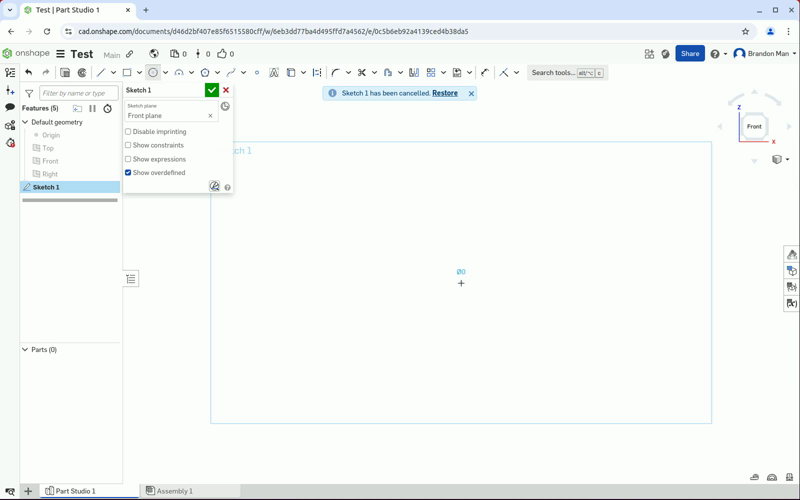
mouse_move(574, 282)
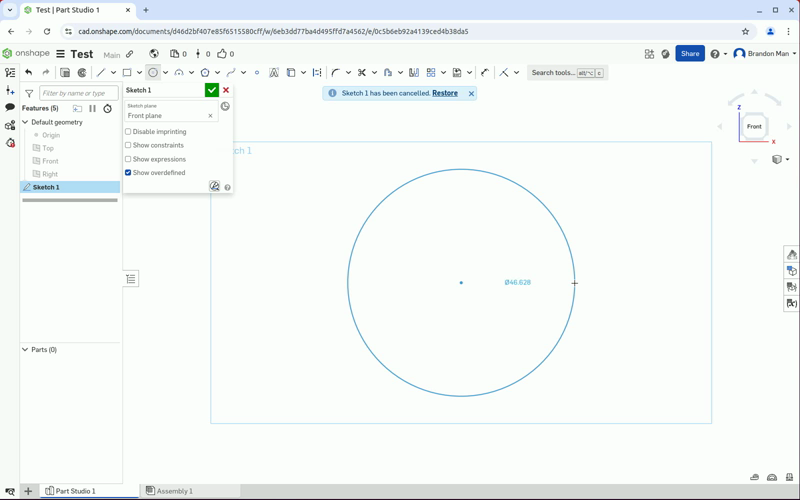
click(574, 282)
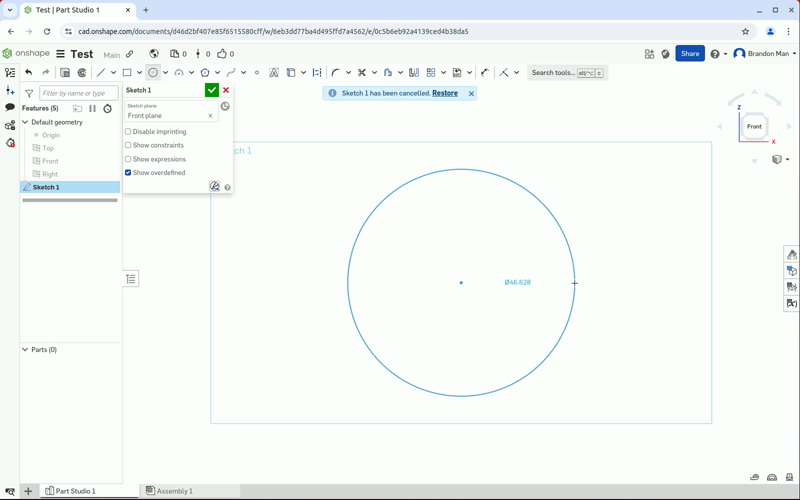
key(esc)
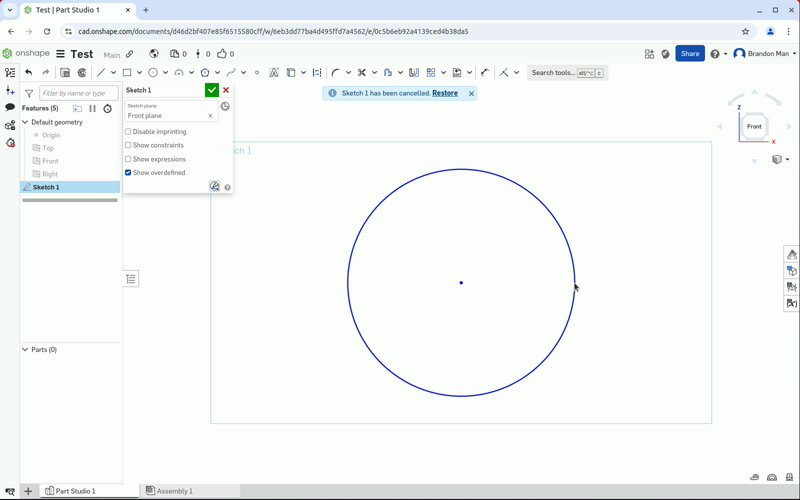
key(c)
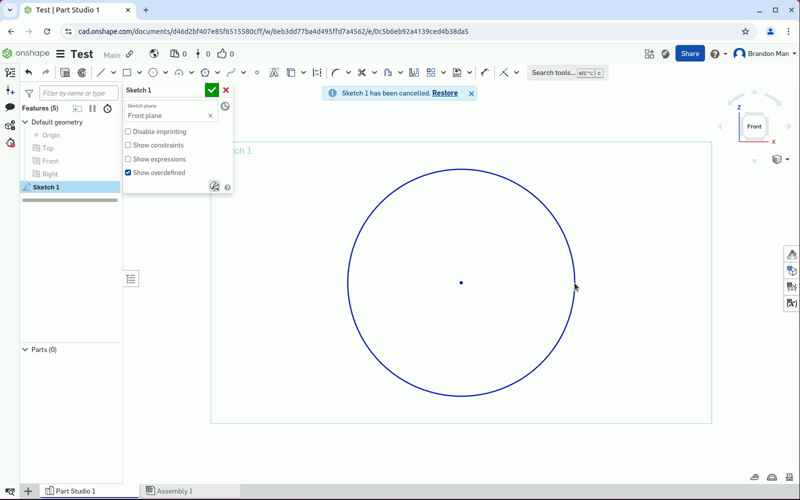
key_down(shift)
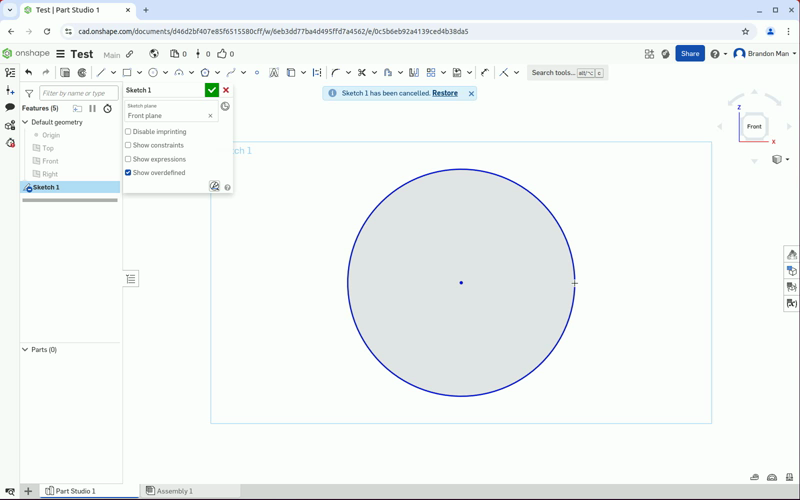
mouse_move(461, 282)
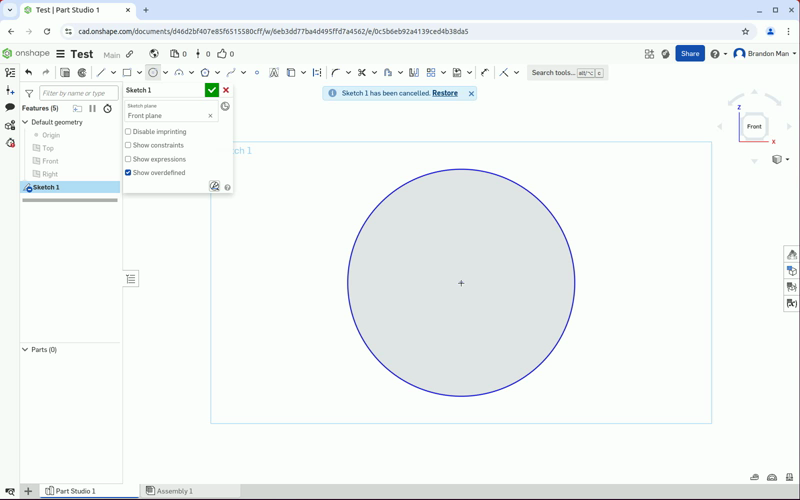
click(461, 282)
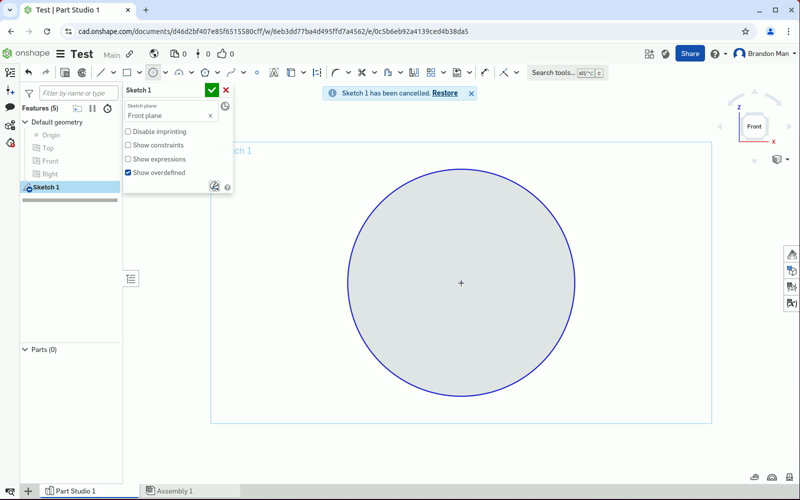
key_up(shift)
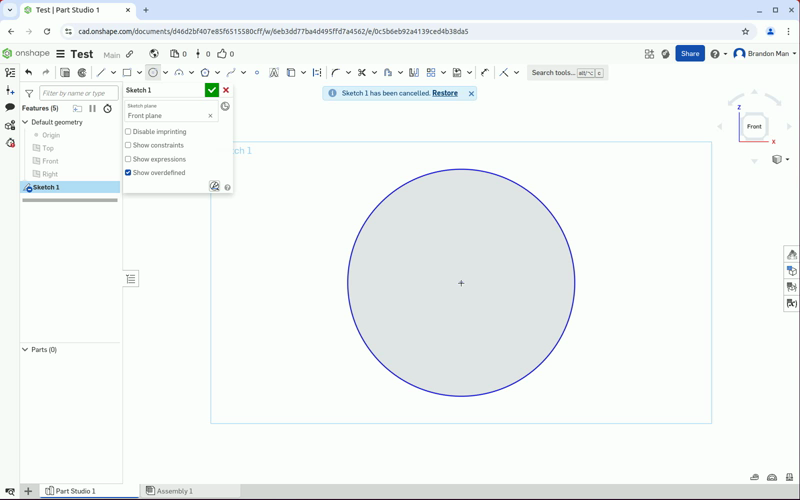
mouse_move(569, 282)
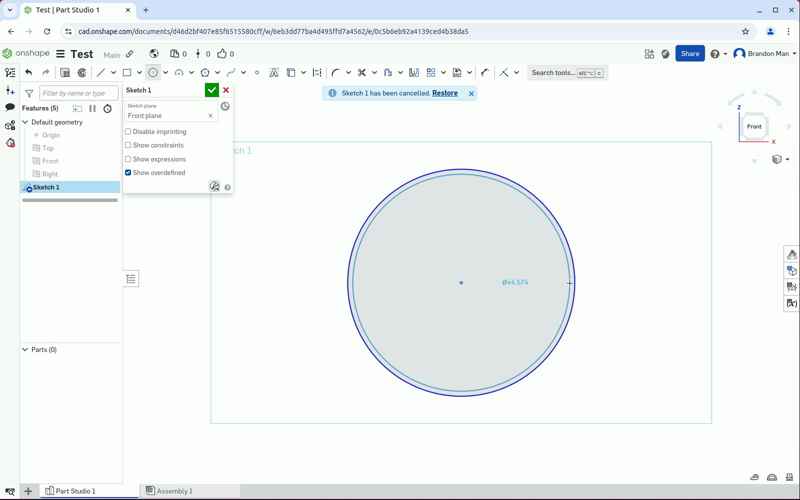
click(569, 282)
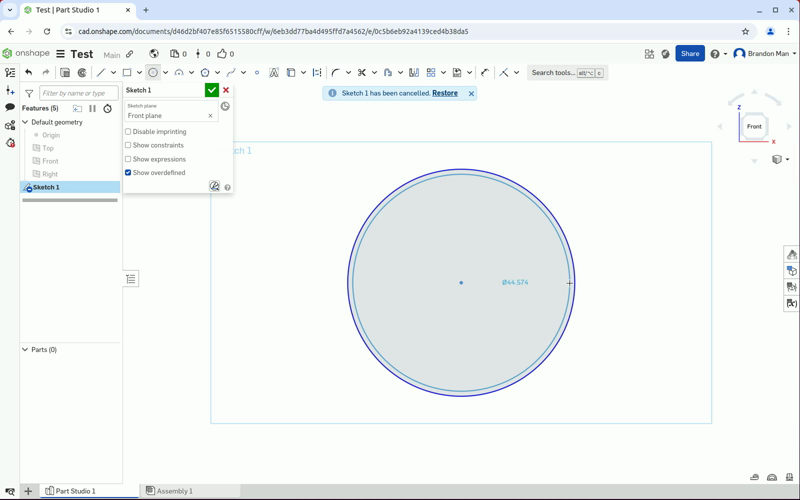
key(esc)
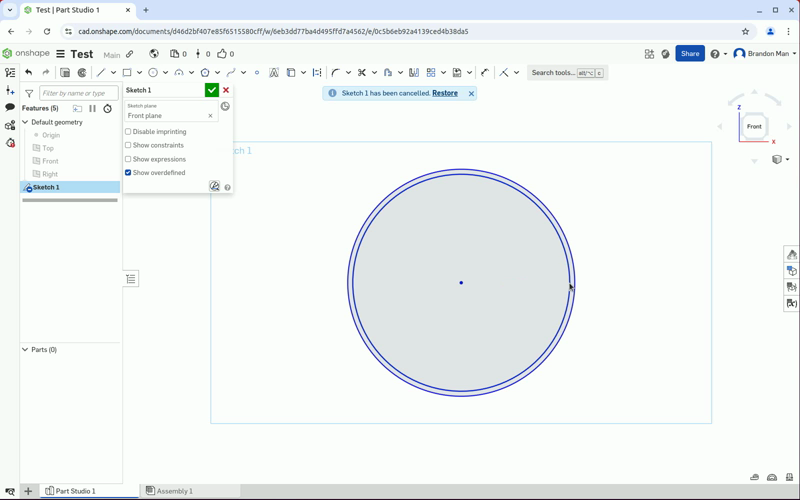
mouse_move(383, 204)
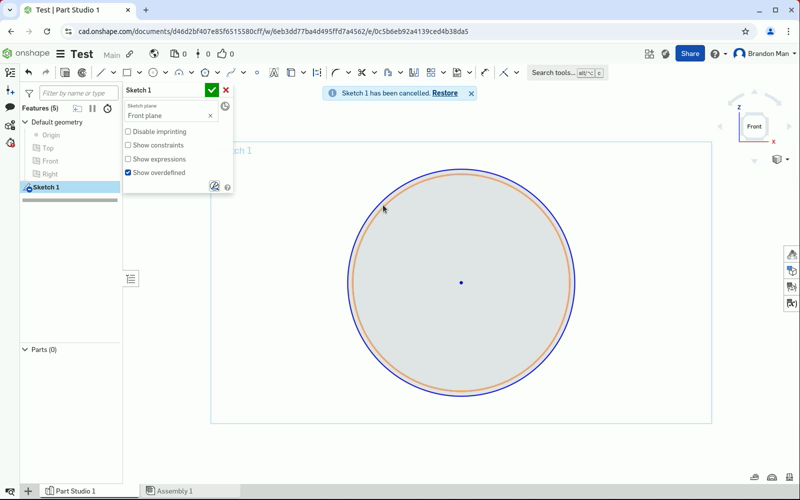
click(383, 204)
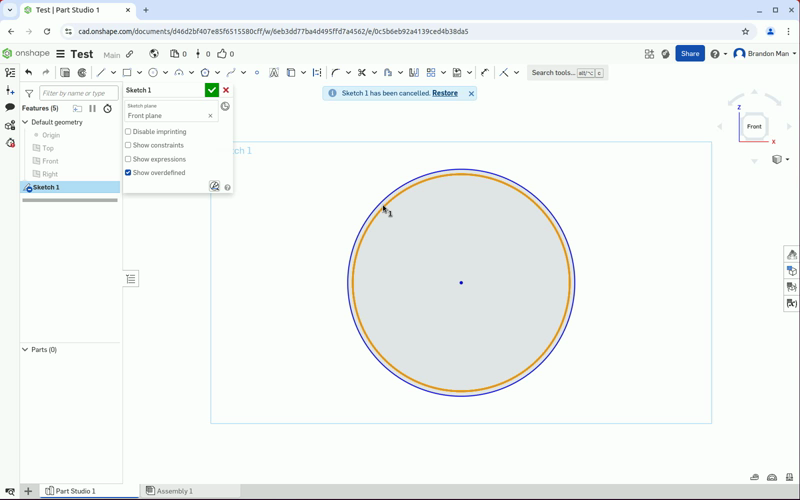
mouse_move(73, 352)
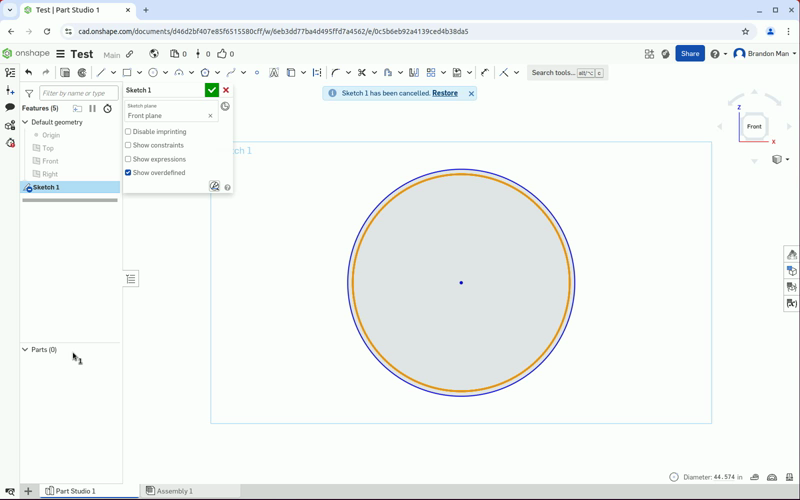
key(shift+y)
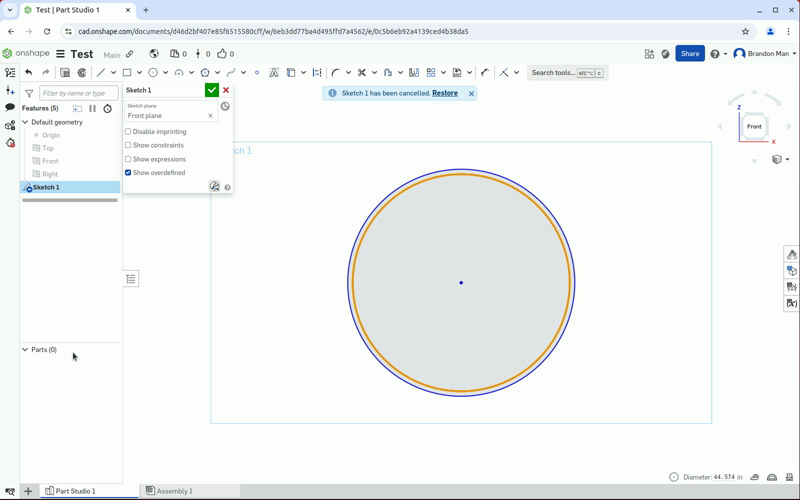
key(shift+e)
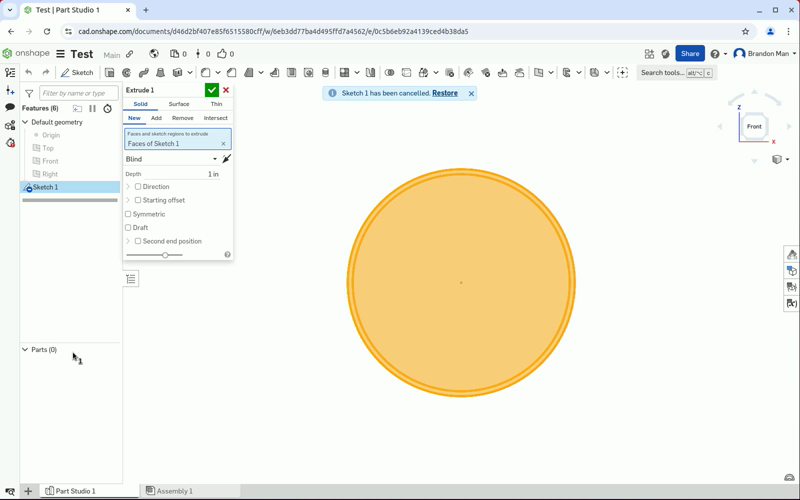
mouse_move(143, 106)
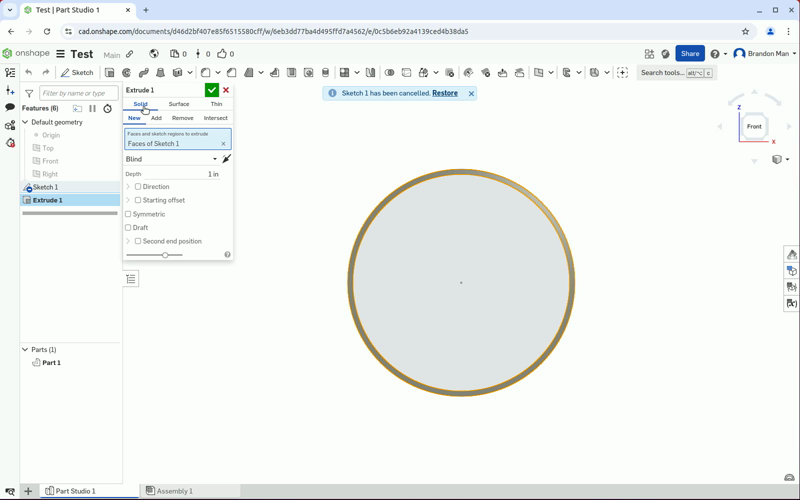
click(143, 106)
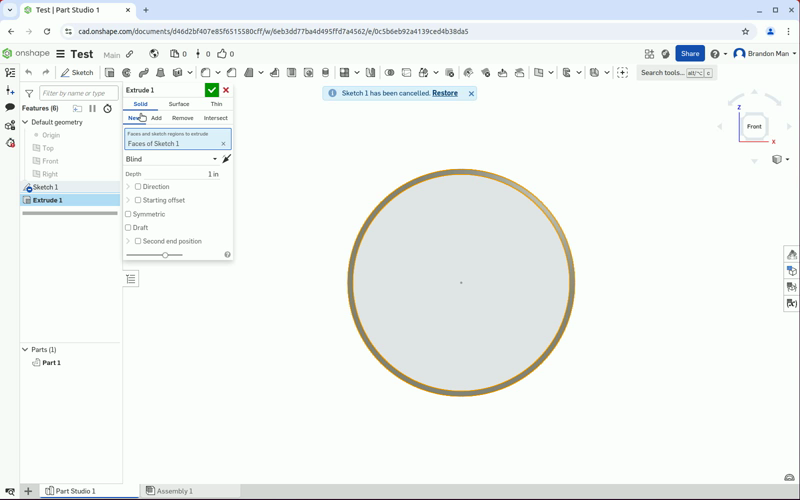
mouse_move(137, 120)
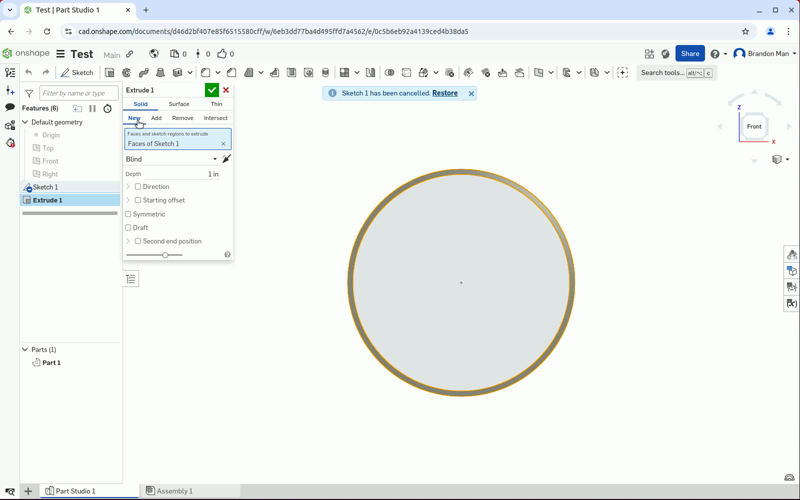
click(137, 120)
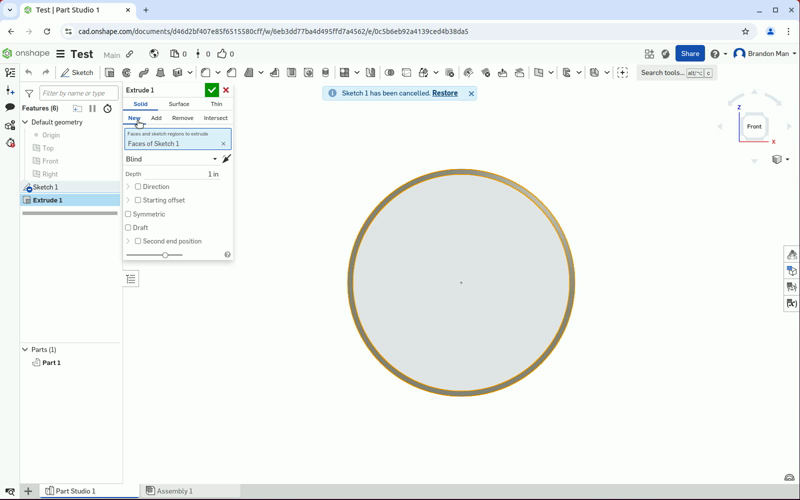
key(tab, 4)
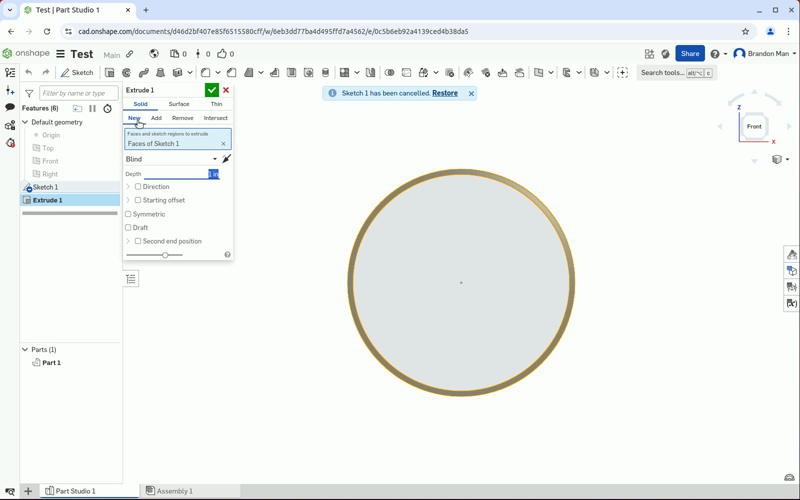
text(-7.221)
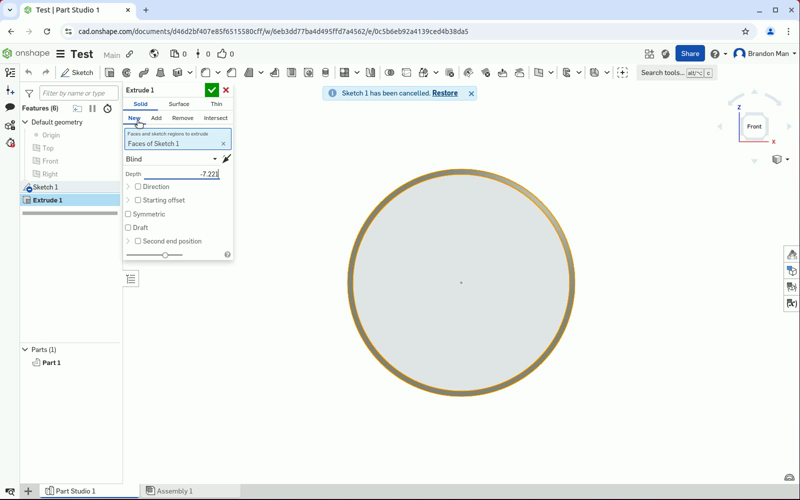
key(enter)
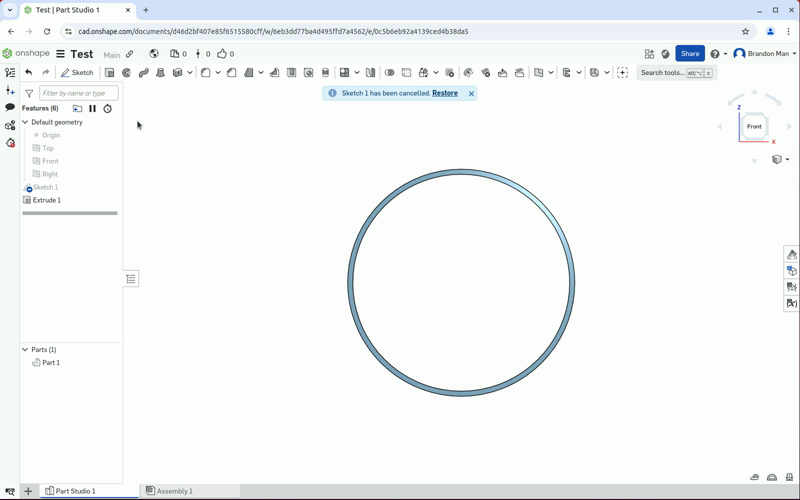
key(shift+h)
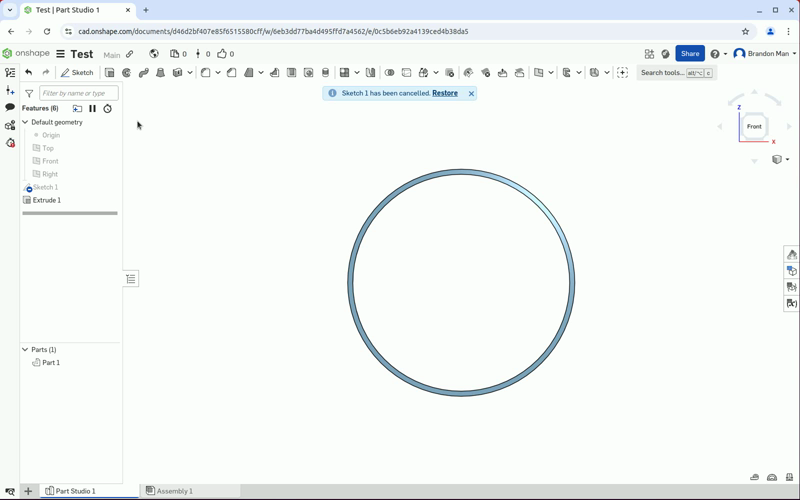
key(shift+h)
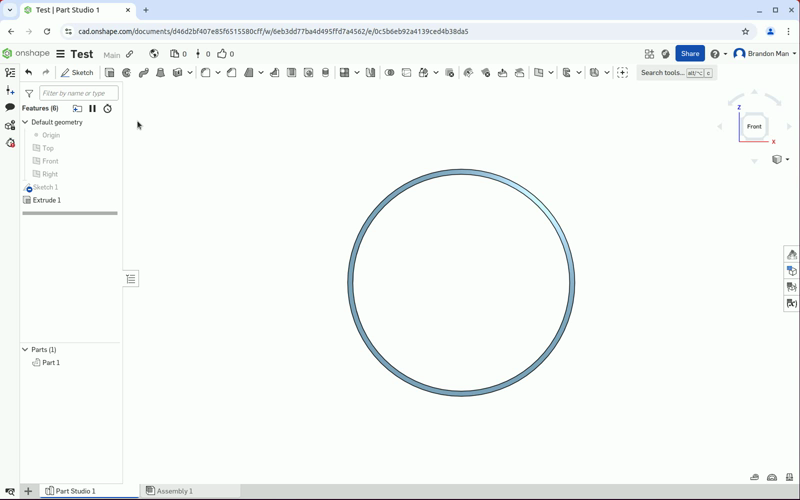
mouse_move(73, 189)
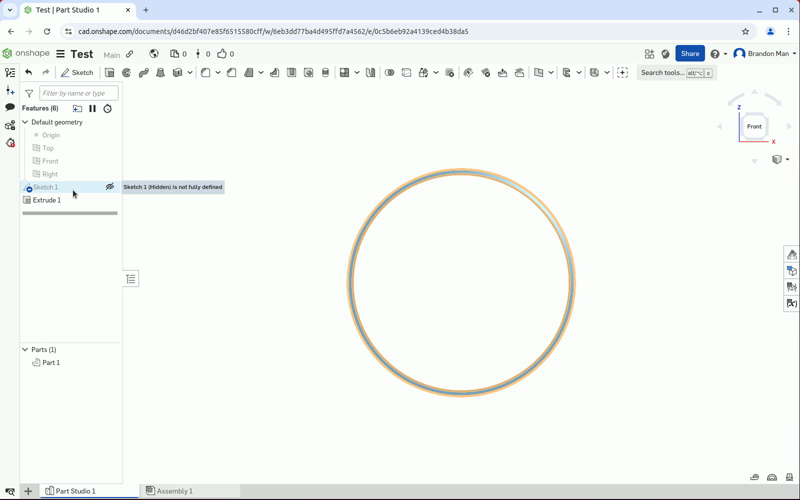
click(73, 189)
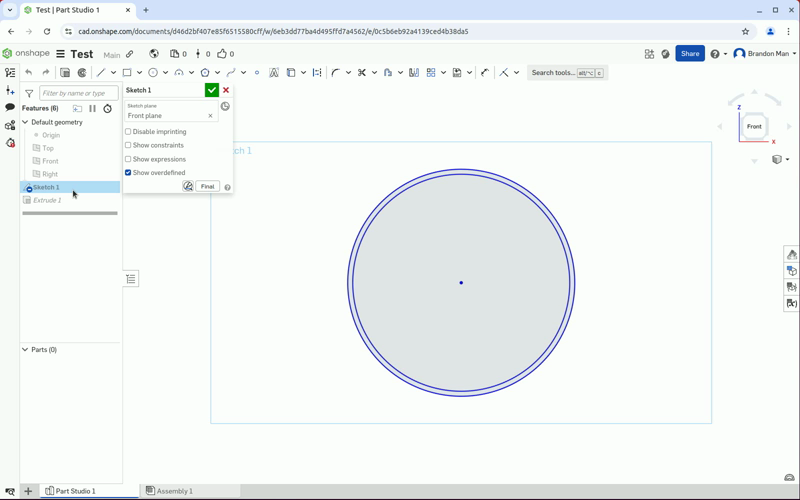
mouse_move(229, 92)
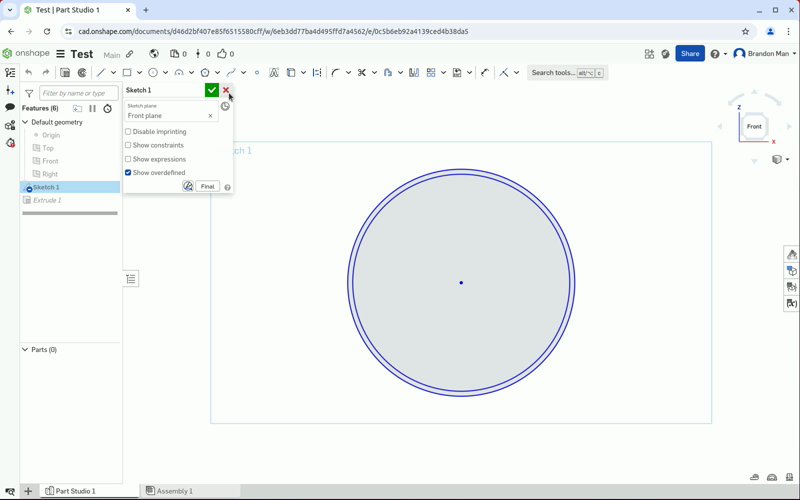
click(229, 92)
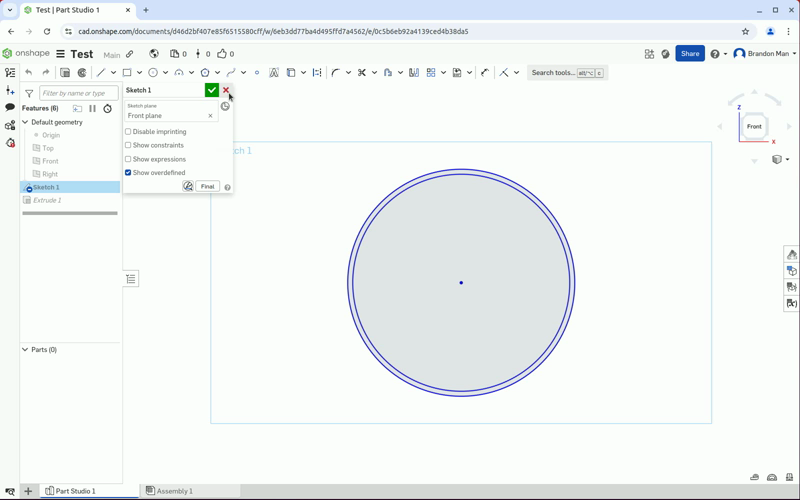
key(shift+s)
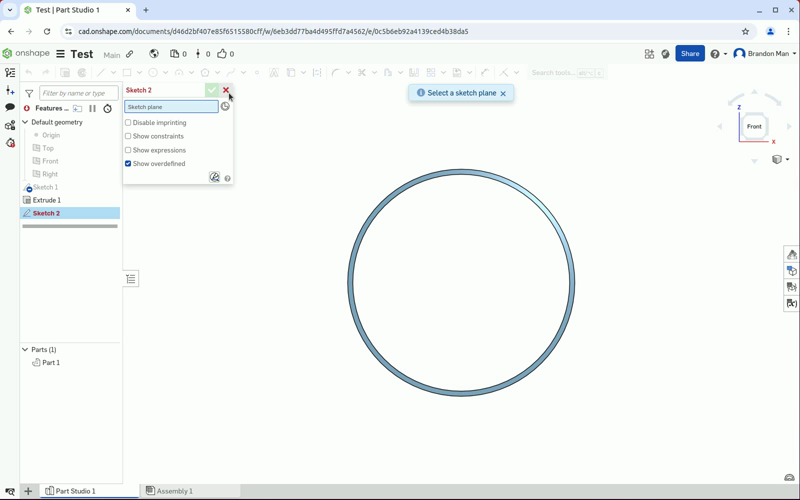
mouse_move(73, 163)
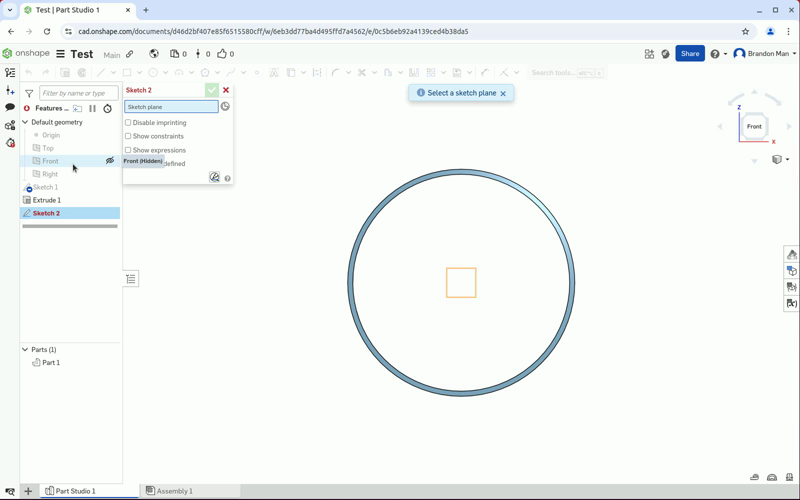
click(73, 163)
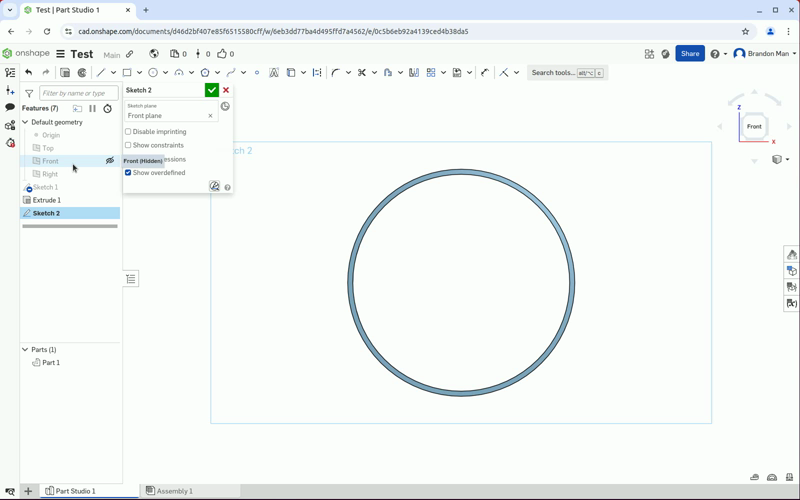
mouse_move(73, 352)
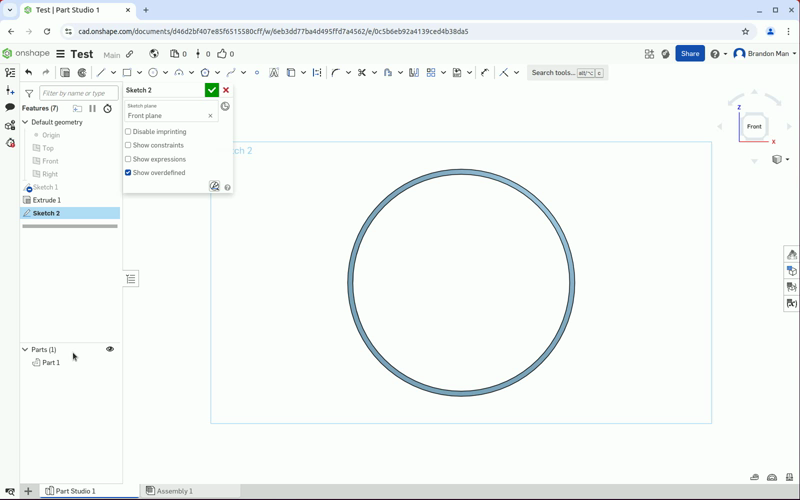
key(y)
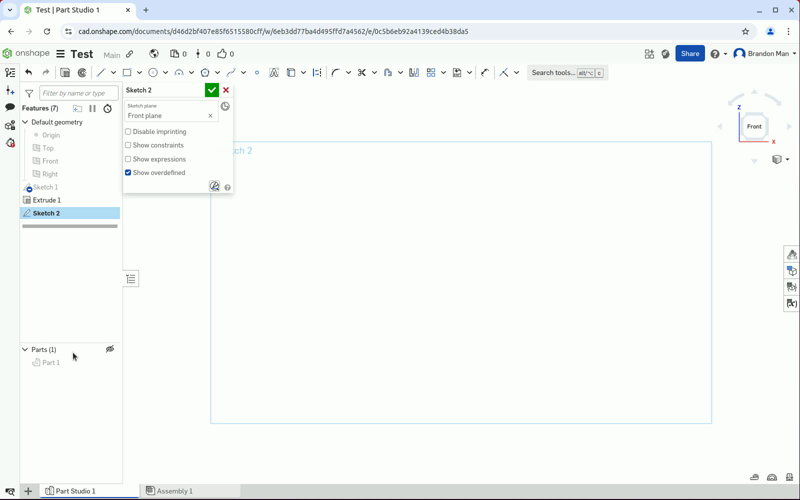
key(c)
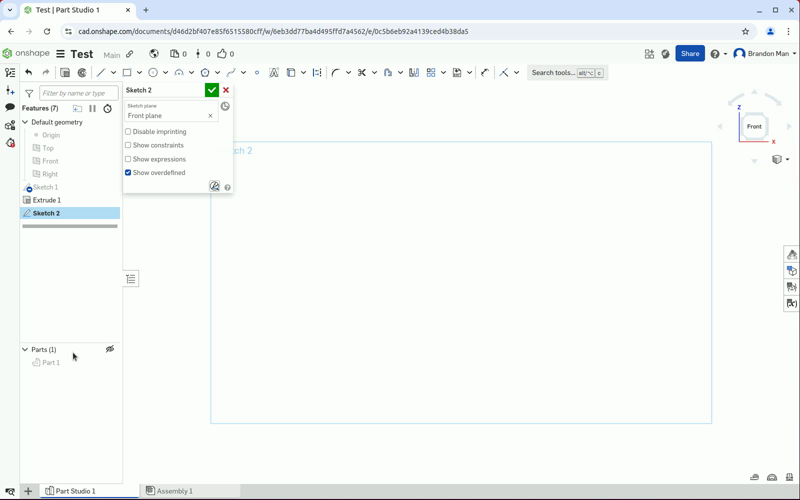
key_down(shift)
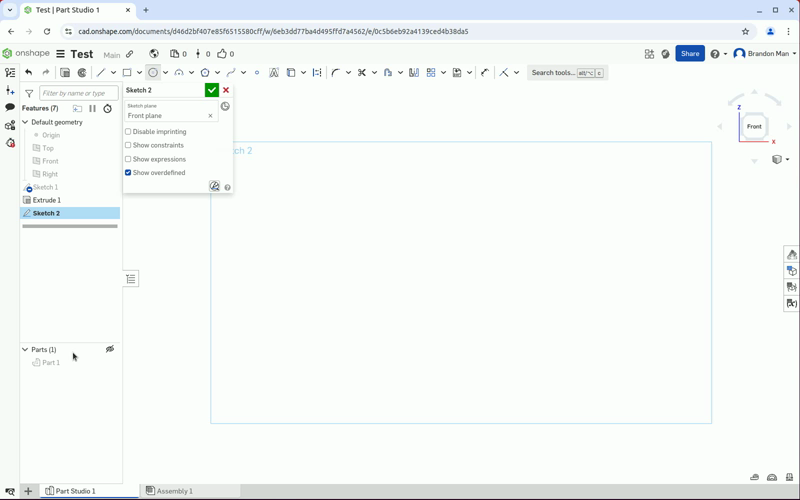
mouse_move(460, 282)
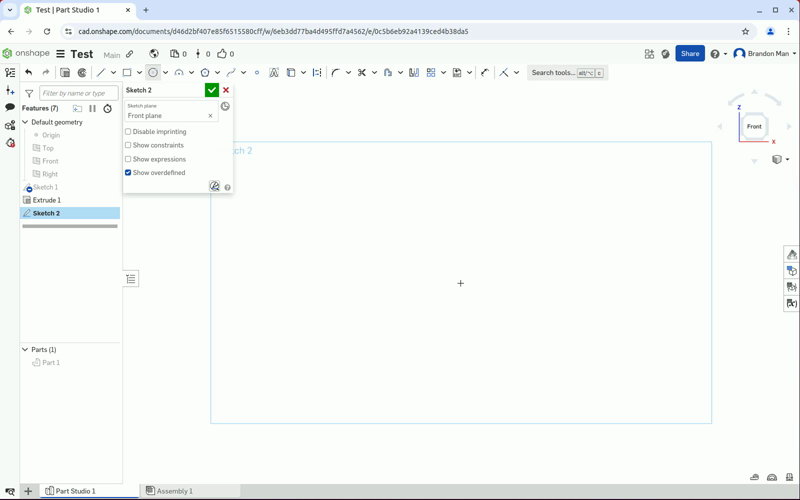
click(460, 282)
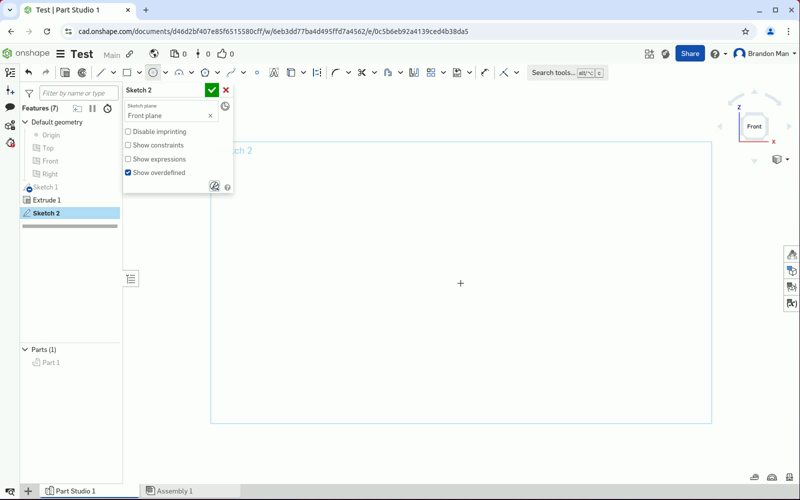
key_up(shift)
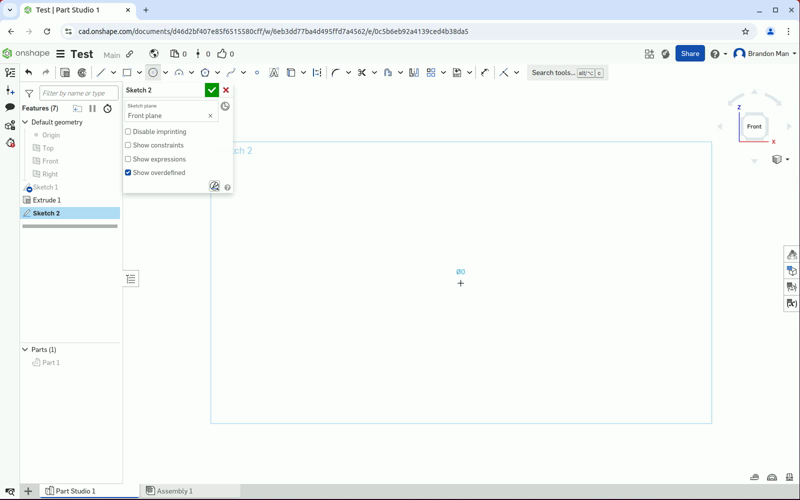
mouse_move(569, 282)
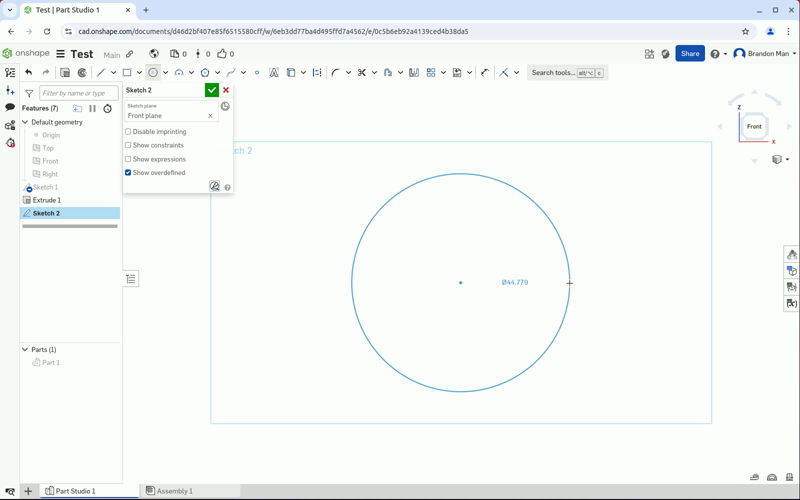
click(569, 282)
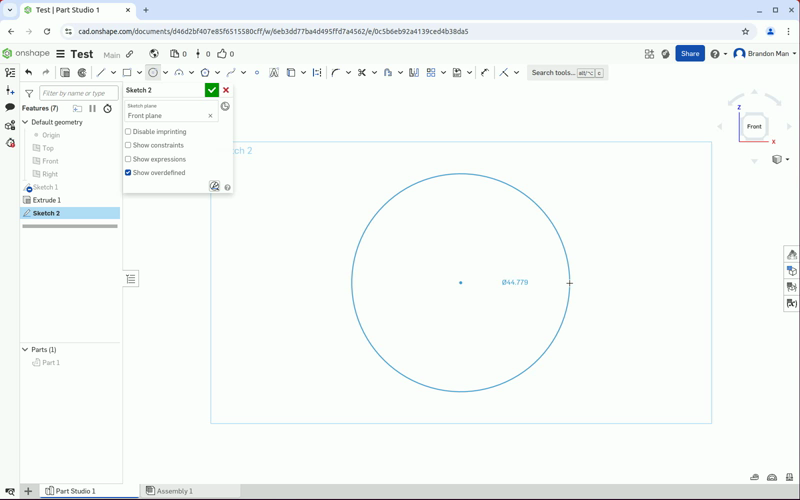
key(esc)
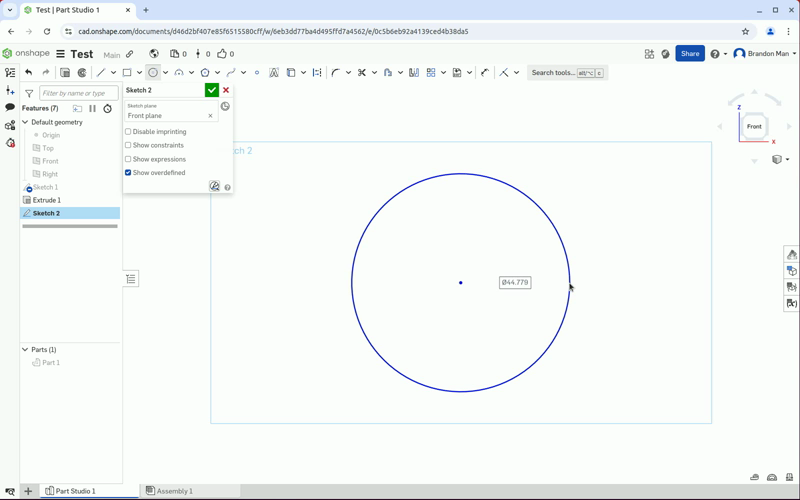
mouse_move(398, 304)
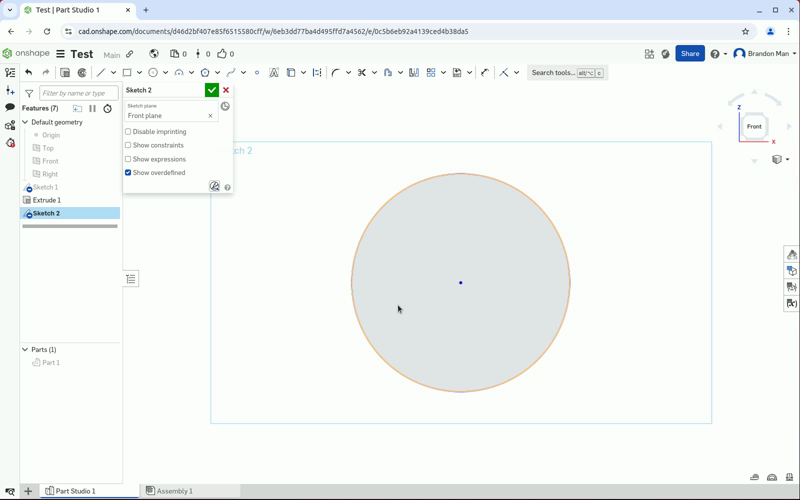
click(398, 304)
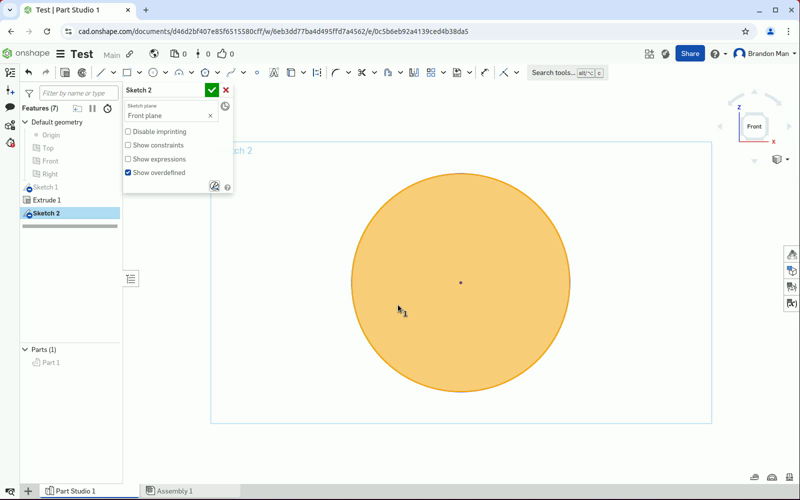
mouse_move(73, 352)
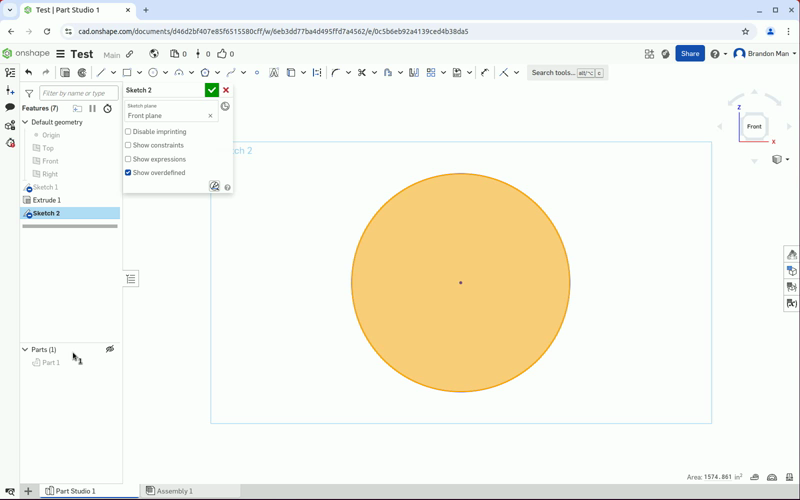
key(shift+y)
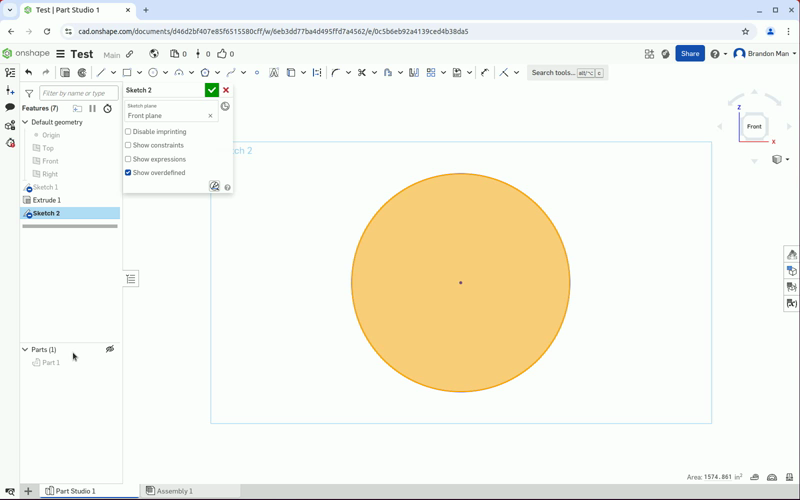
key(shift+e)
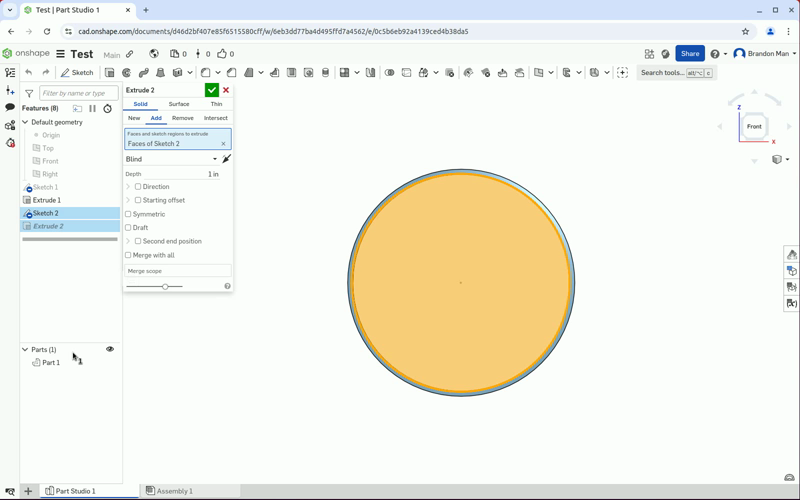
mouse_move(143, 106)
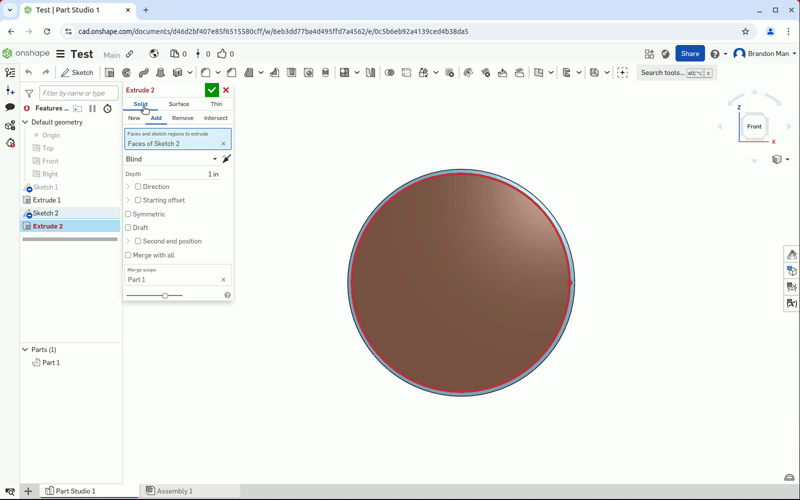
click(143, 106)
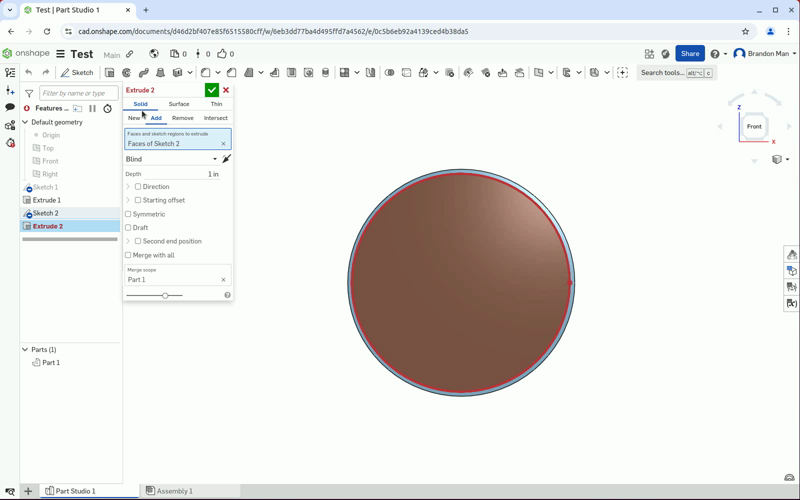
mouse_move(137, 120)
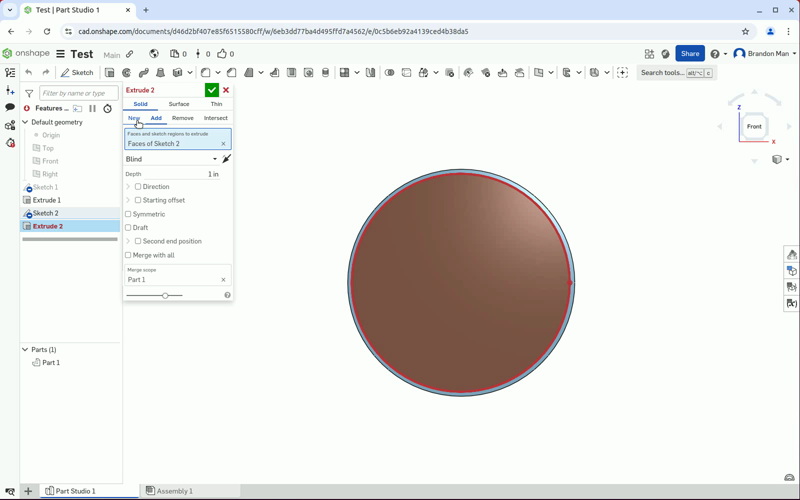
click(137, 120)
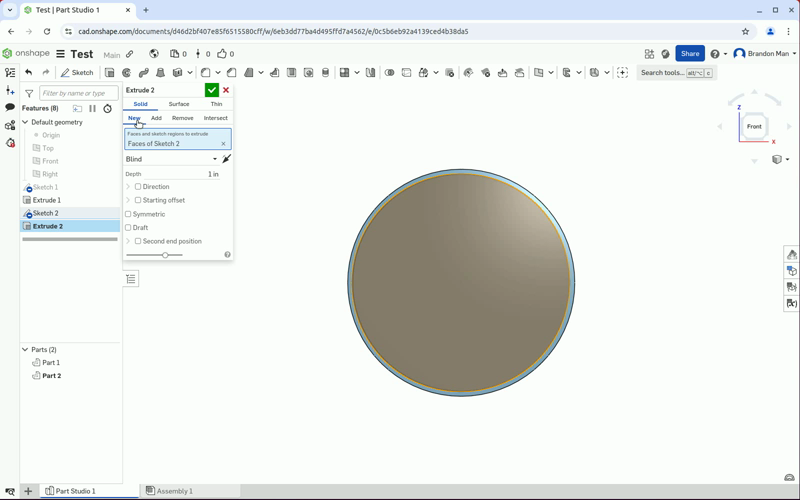
key(tab, 4)
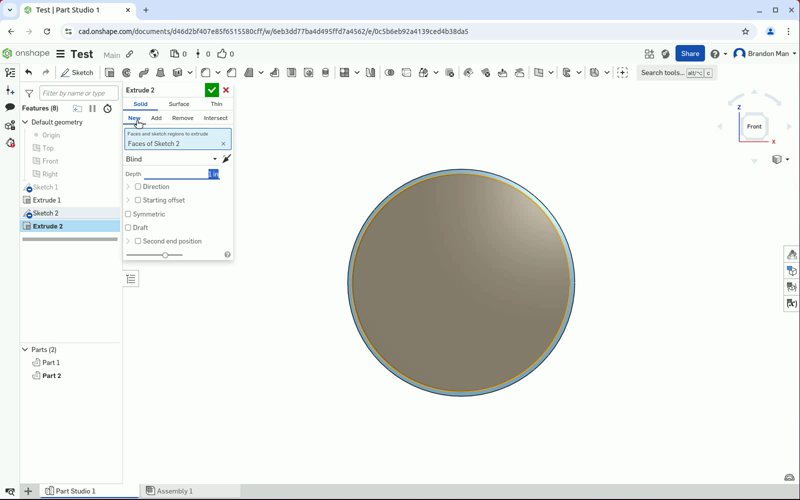
text(-2.166)
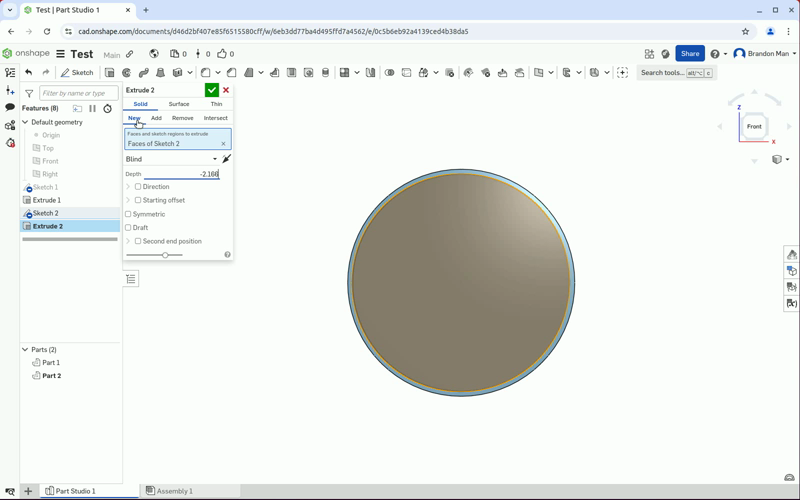
key(enter)
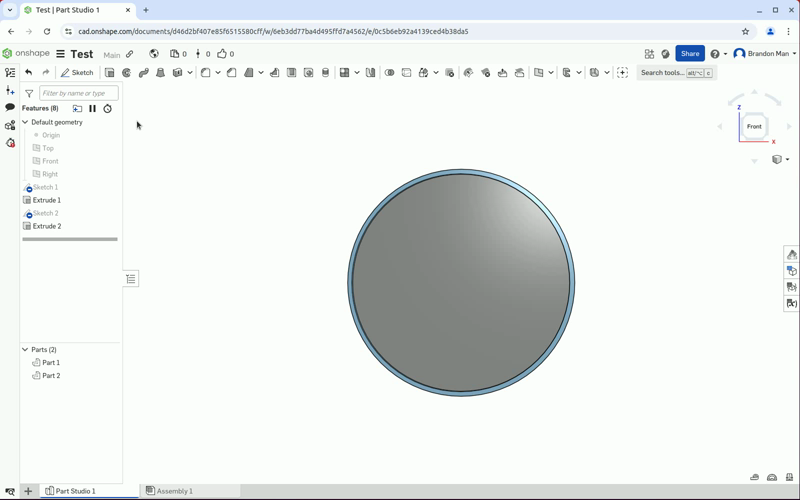
key(shift+h)
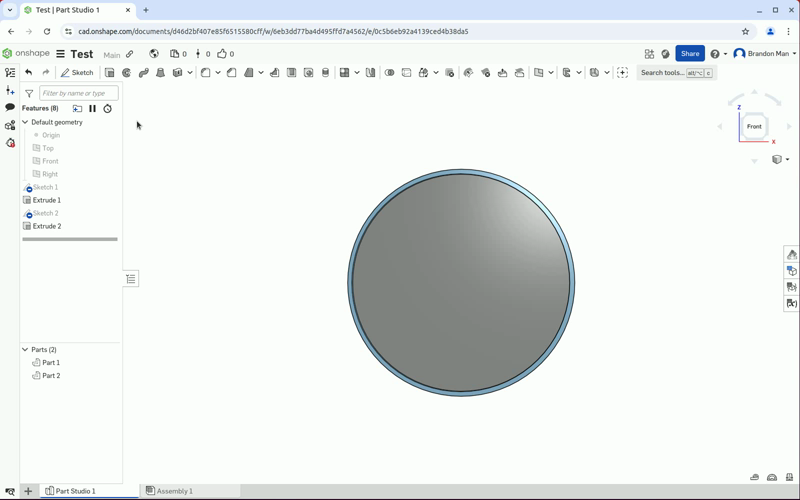
key(shift+h)
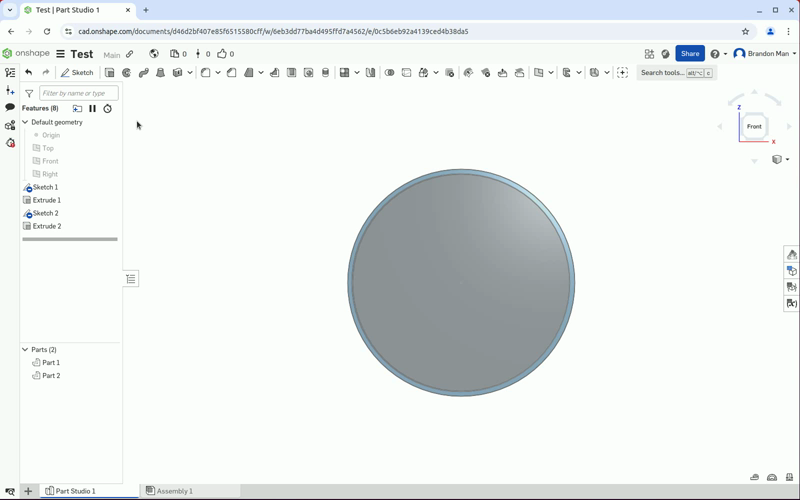
key(shift+7)
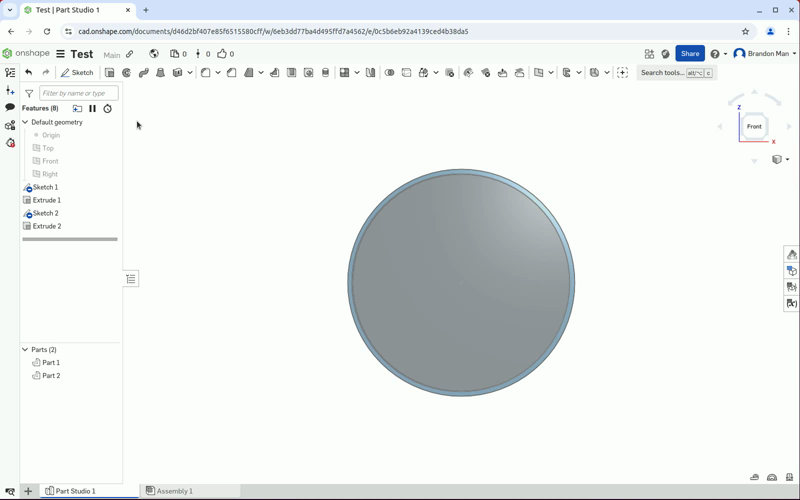
key(left, 2)
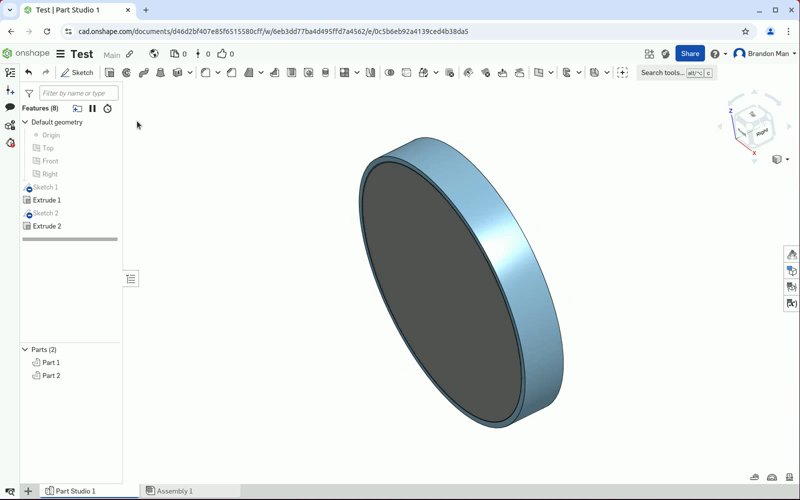
key(down, 2)
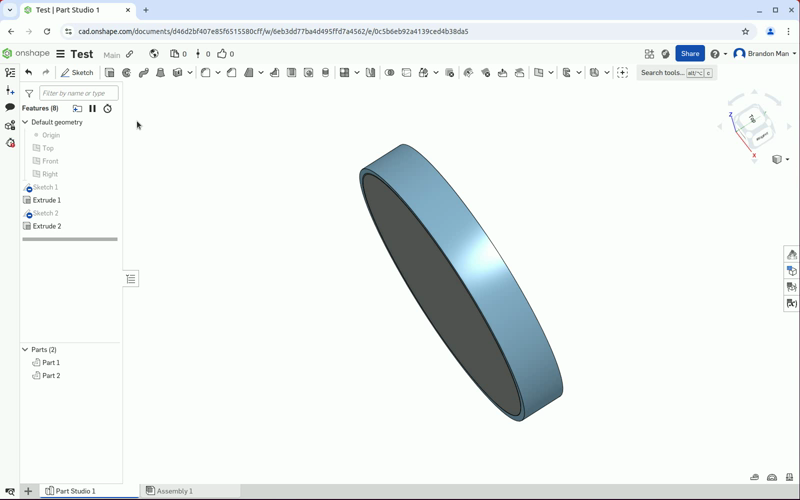
key(up, 2)
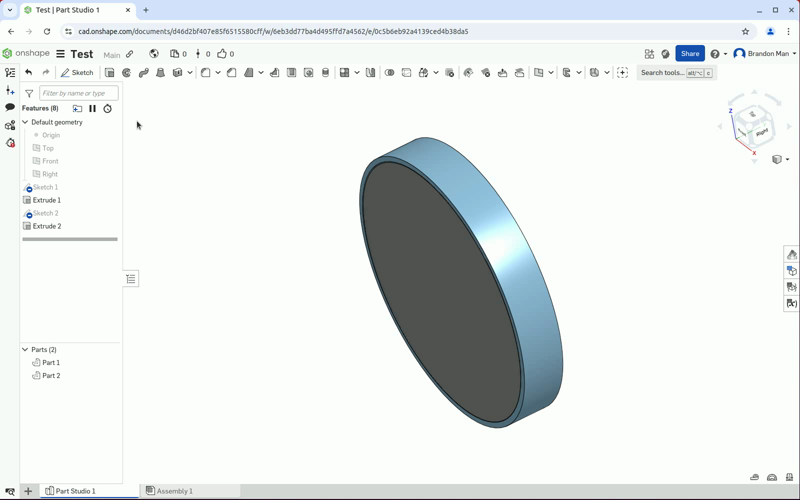
key(right, 2)
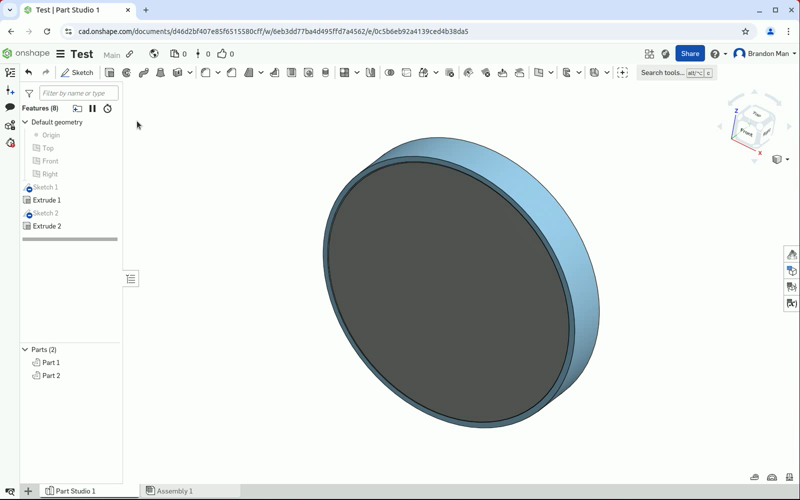
mouse_move(73, 189)
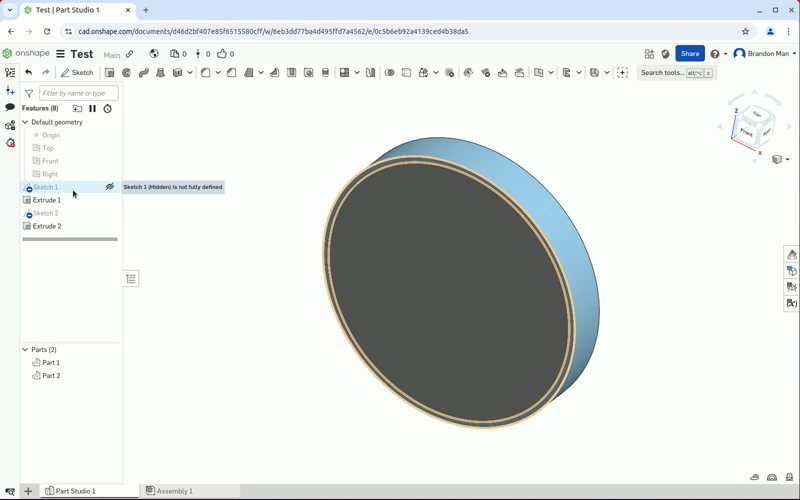
click(73, 189)